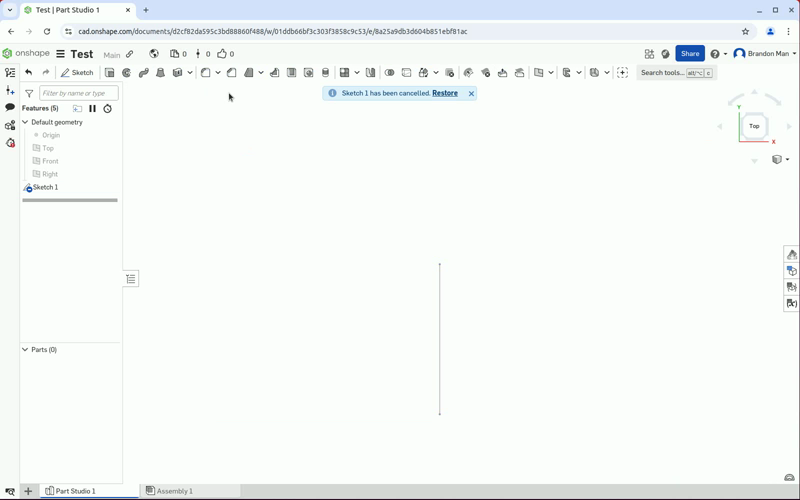
key(shift+h)
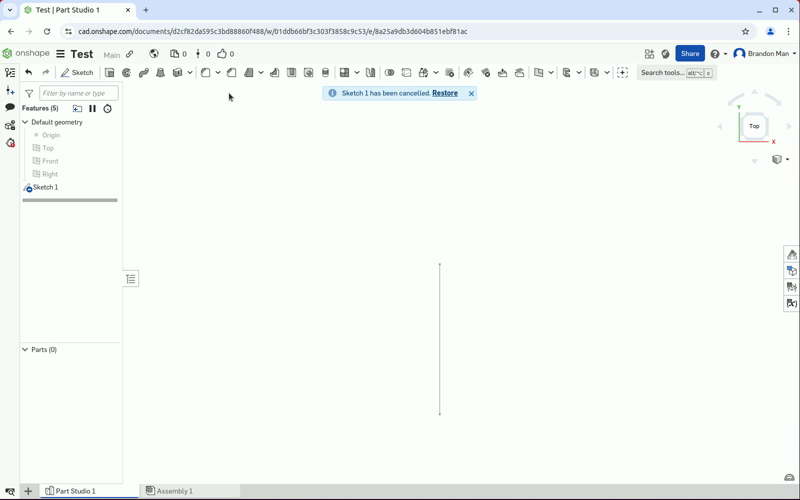
key(shift+s)
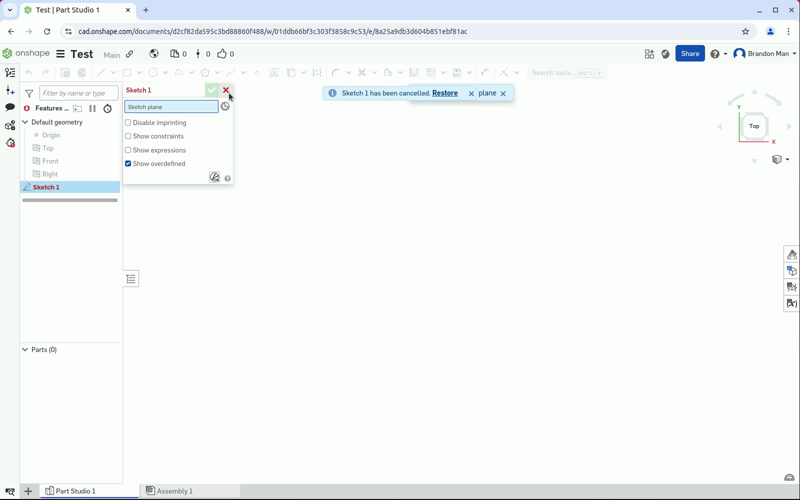
mouse_move(73, 150)
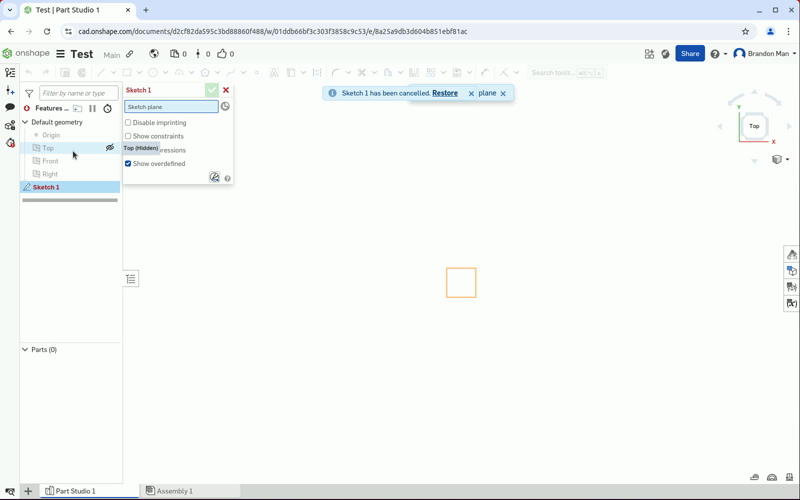
click(73, 150)
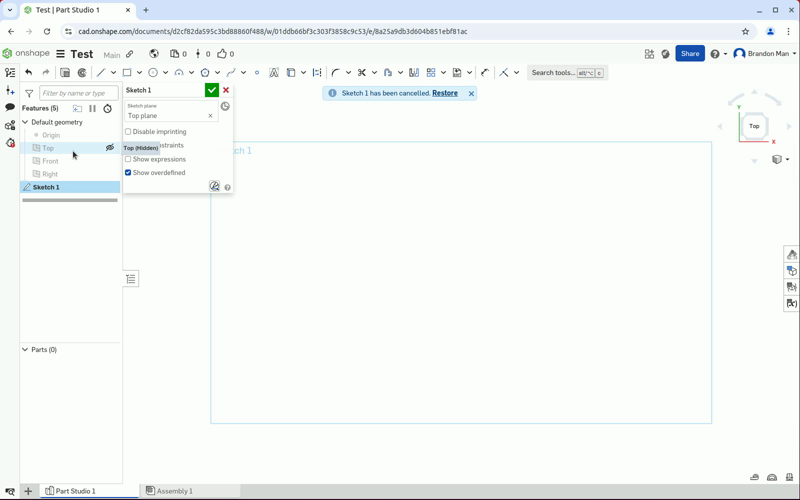
mouse_move(73, 352)
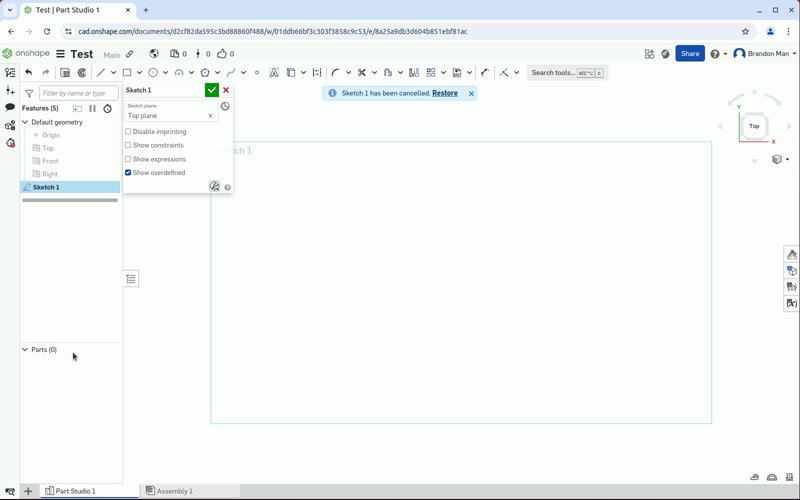
key(y)
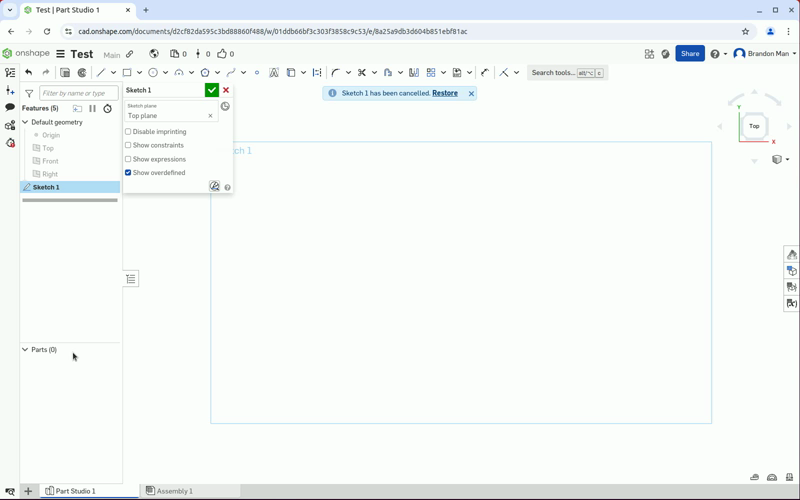
key(c)
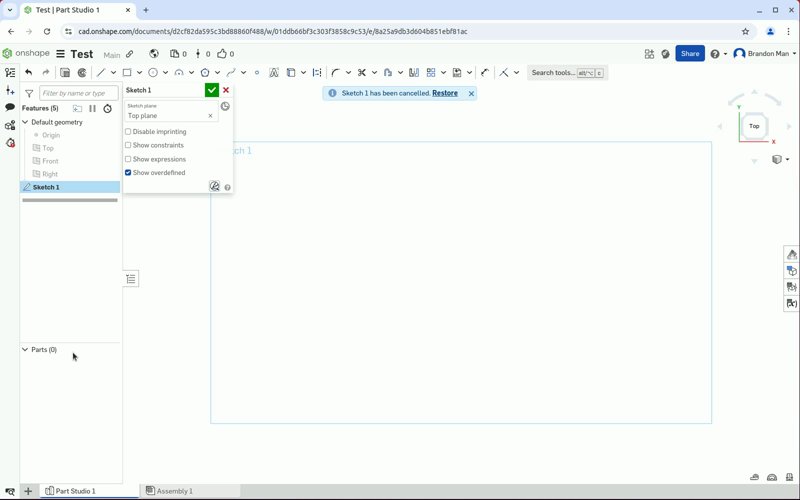
key_down(shift)
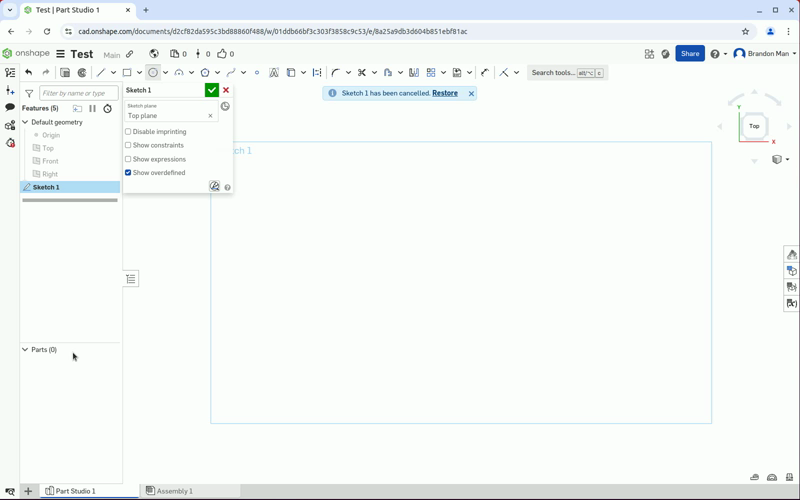
mouse_move(393, 339)
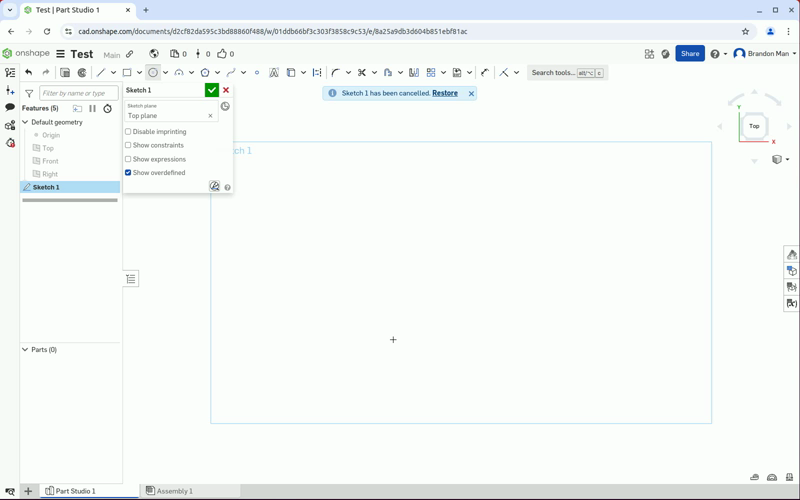
click(393, 339)
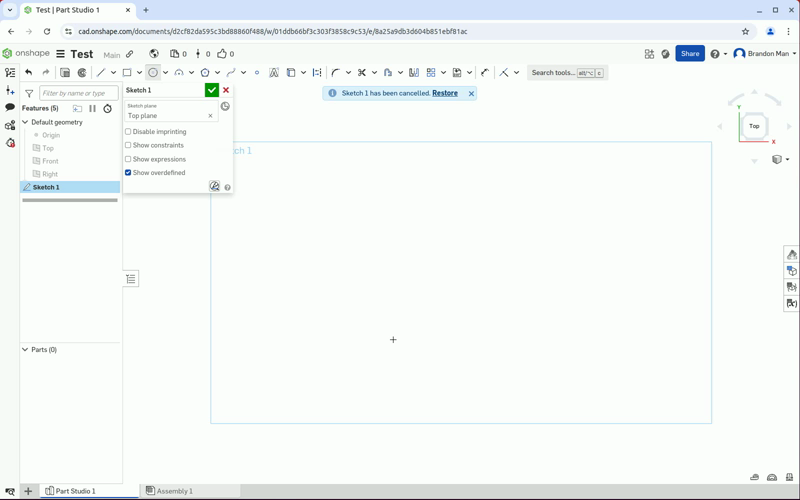
key_up(shift)
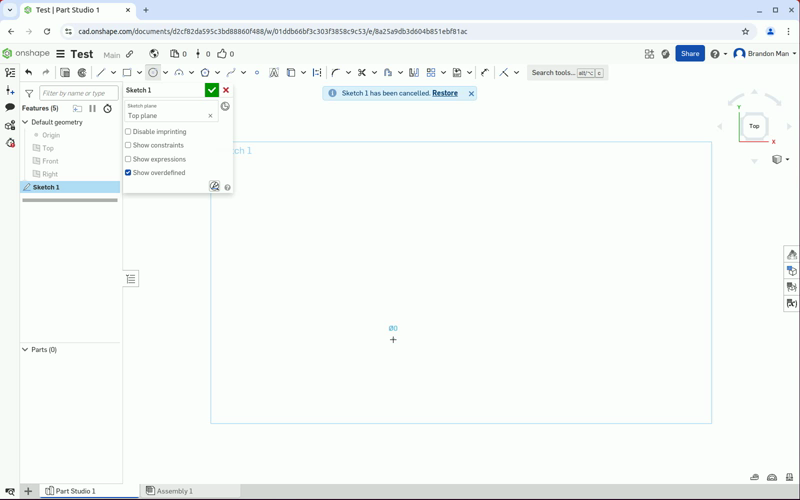
mouse_move(421, 339)
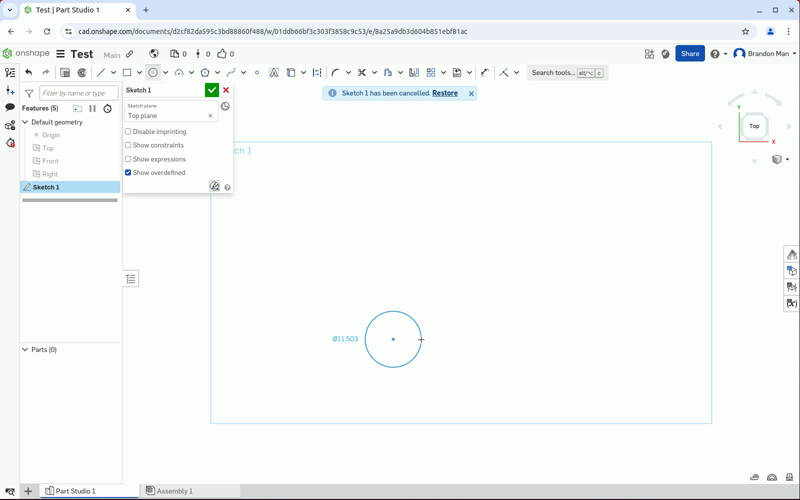
click(421, 339)
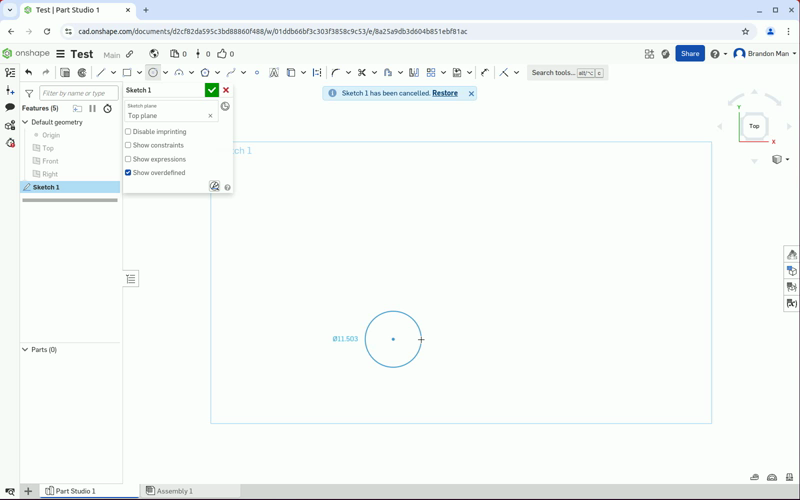
key(esc)
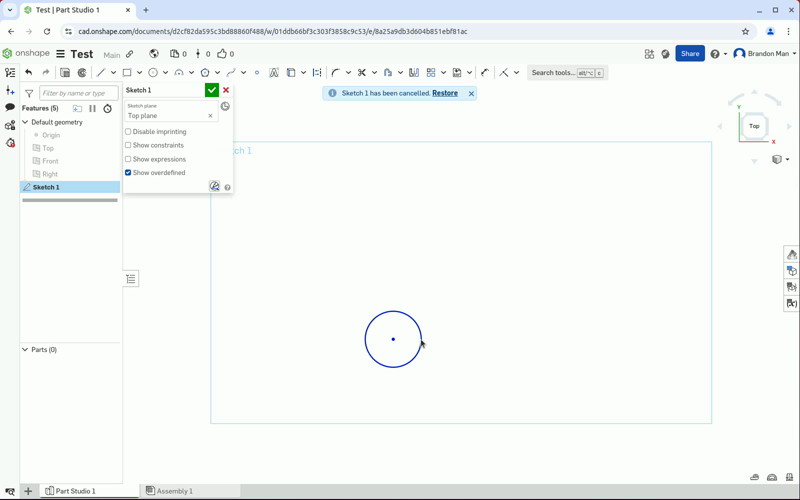
mouse_move(404, 361)
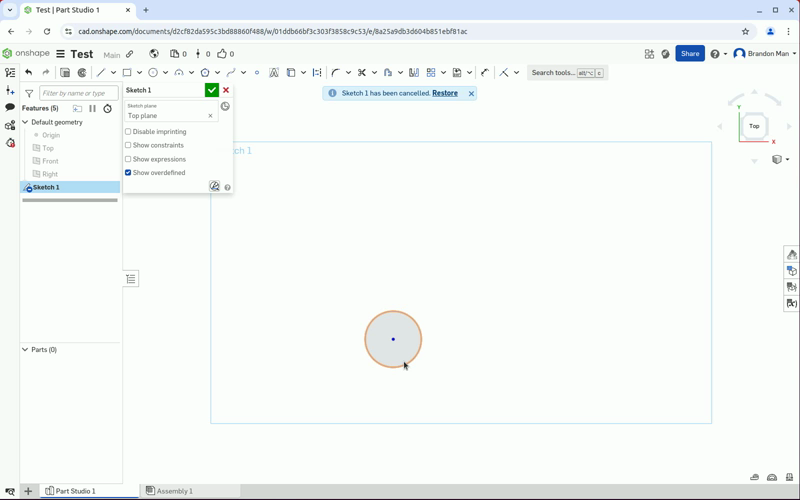
click(404, 361)
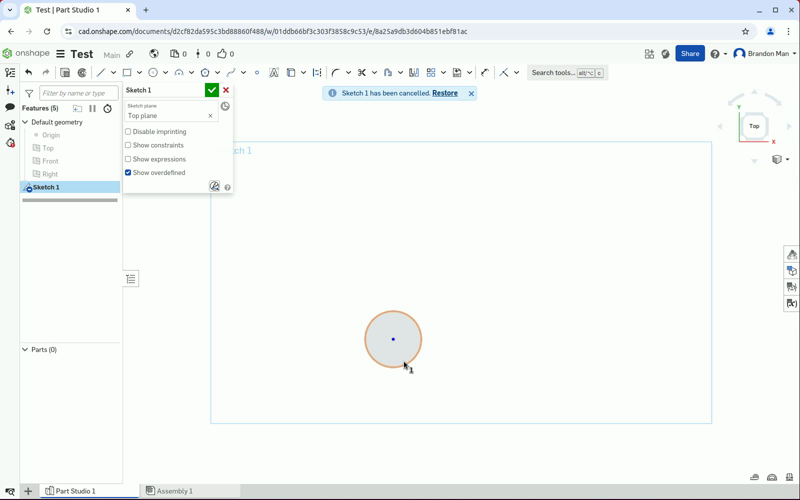
mouse_move(73, 352)
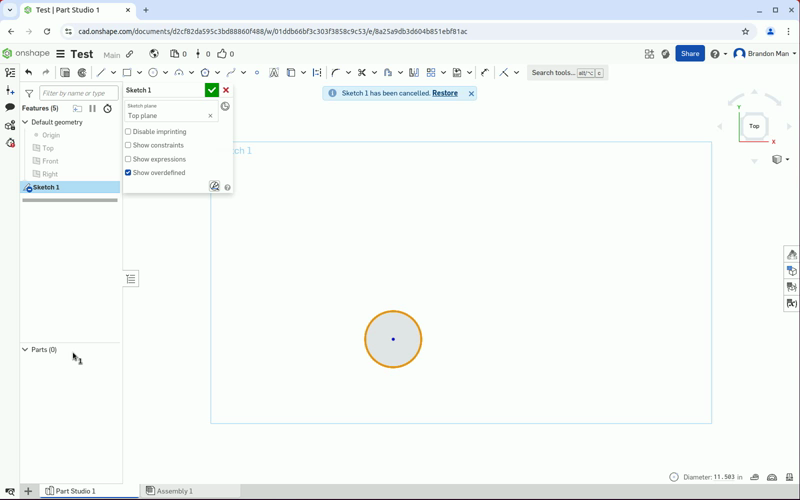
key(shift+y)
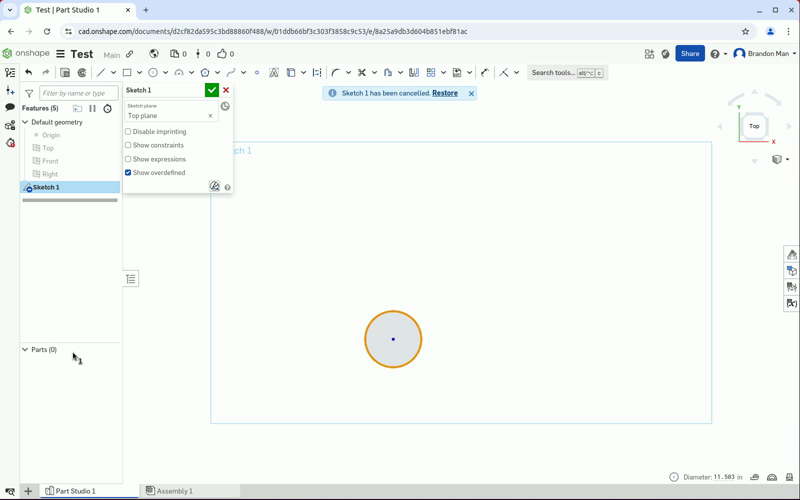
key(shift+e)
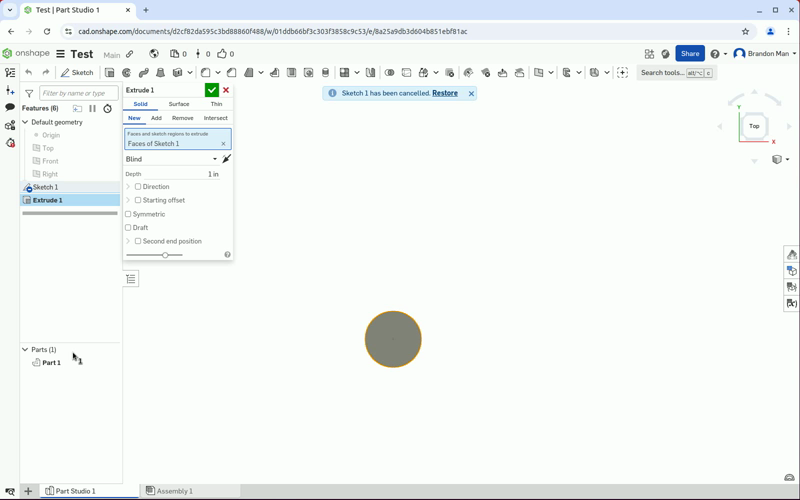
mouse_move(143, 106)
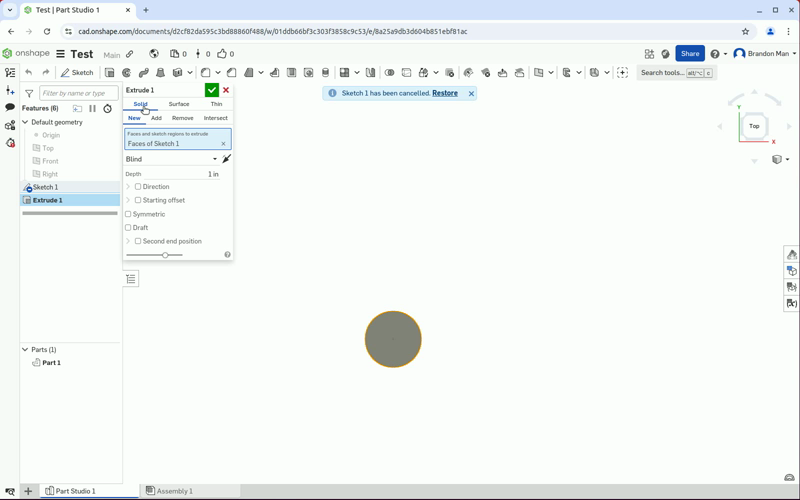
click(143, 106)
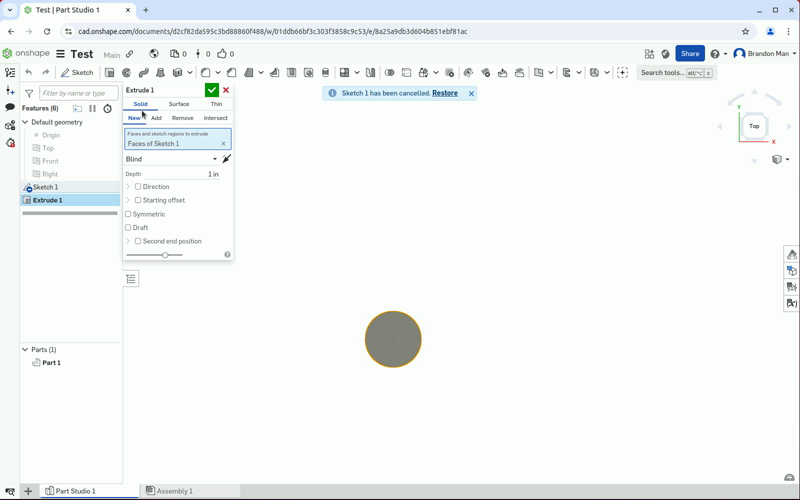
mouse_move(137, 120)
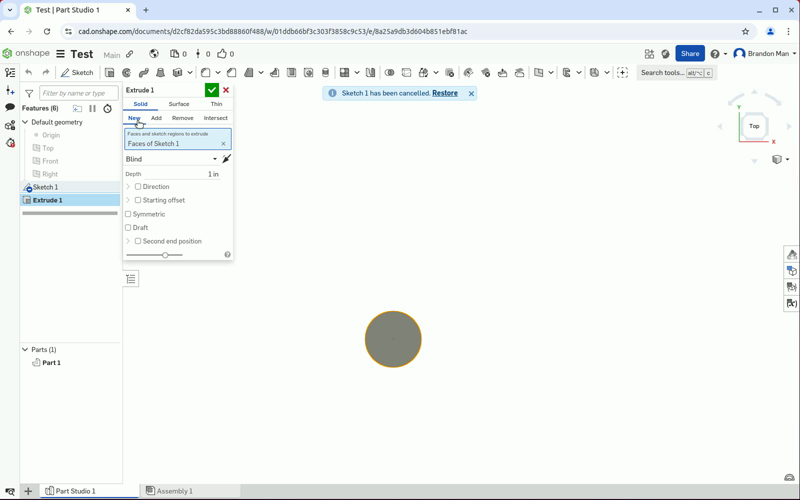
click(137, 120)
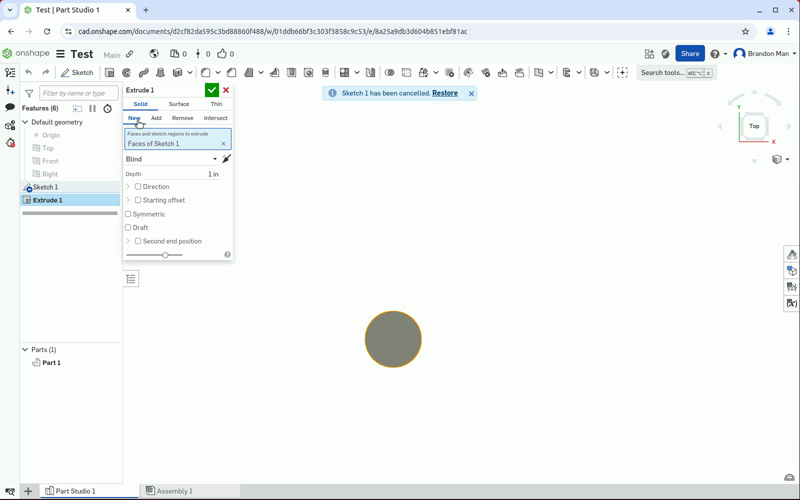
key(tab, 4)
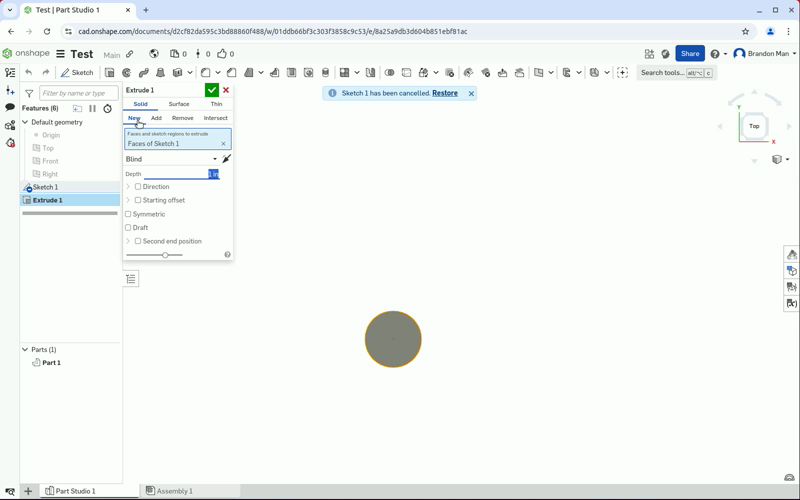
text(18.535)
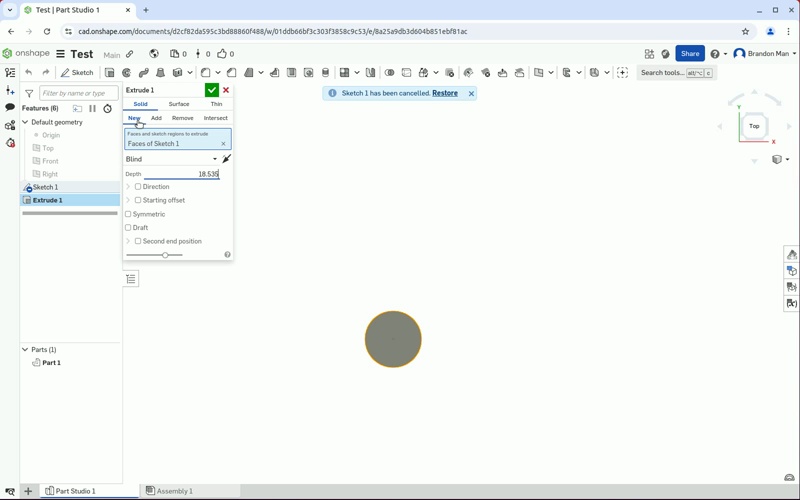
key(enter)
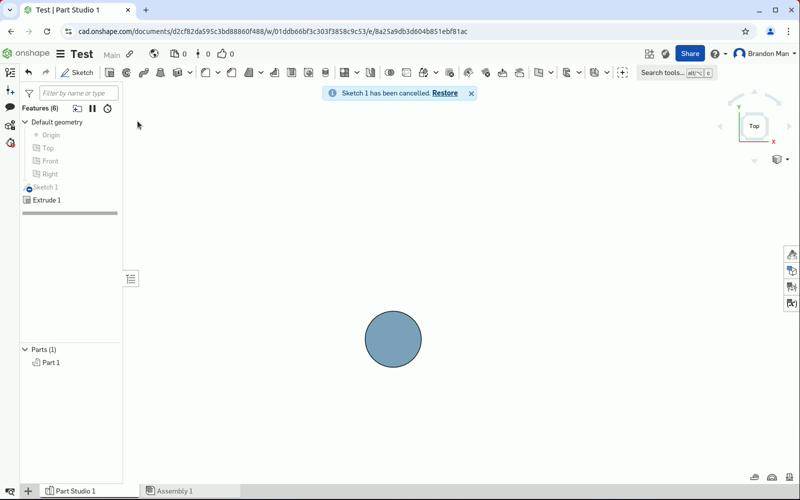
key(shift+h)
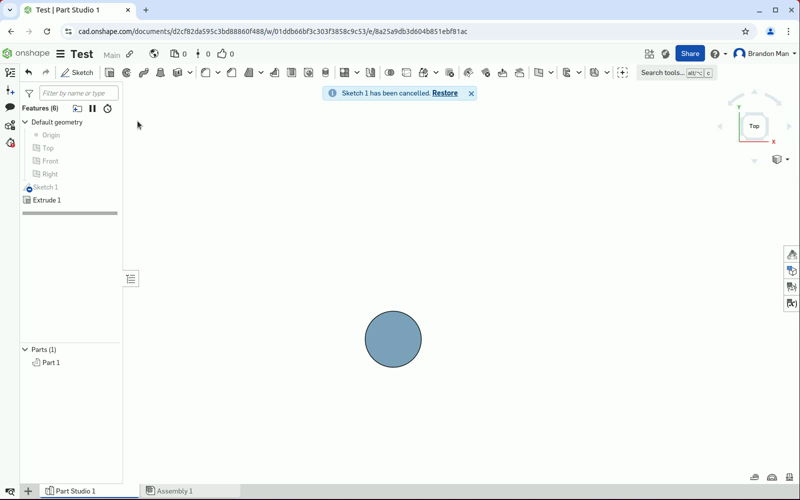
key(shift+h)
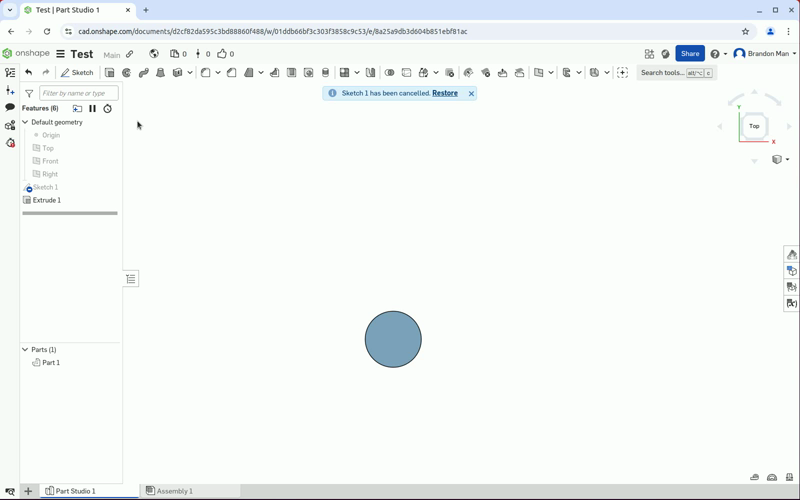
mouse_move(73, 189)
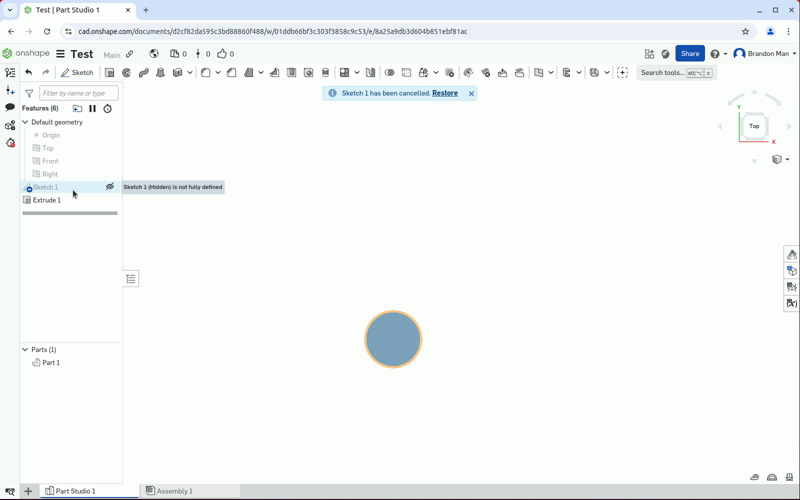
click(73, 189)
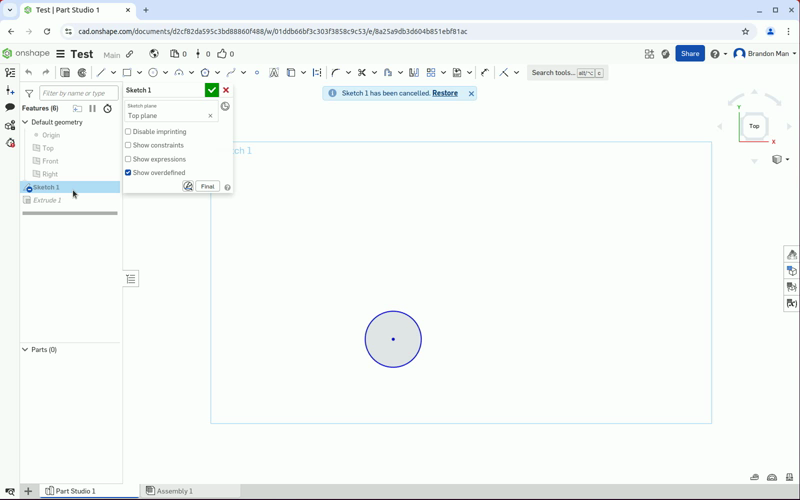
mouse_move(229, 92)
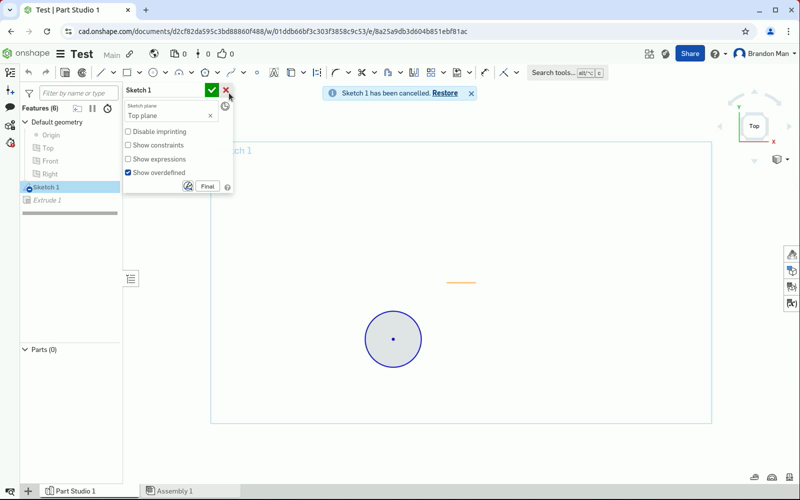
click(229, 92)
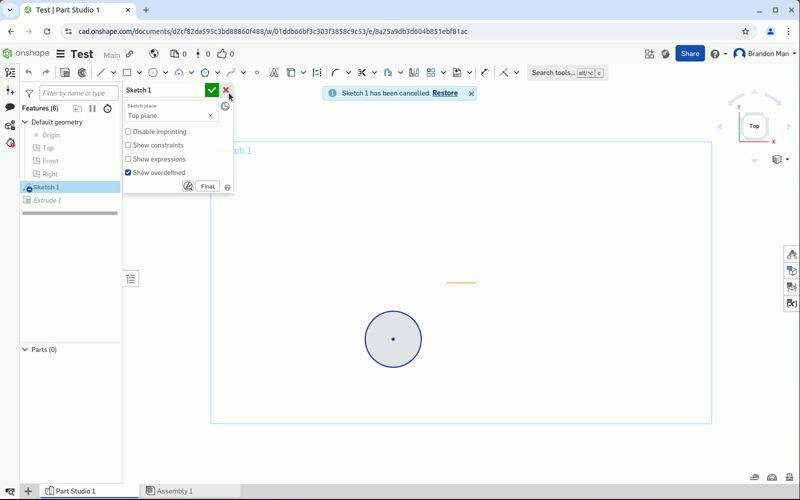
key(shift+s)
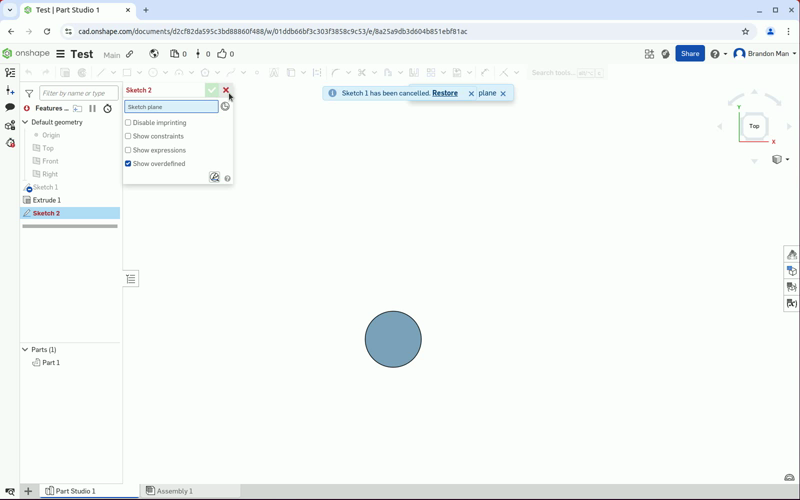
mouse_move(73, 150)
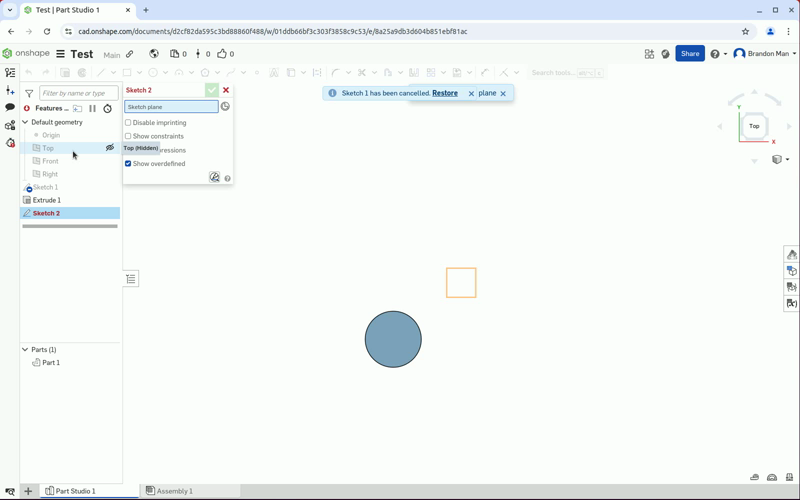
click(73, 150)
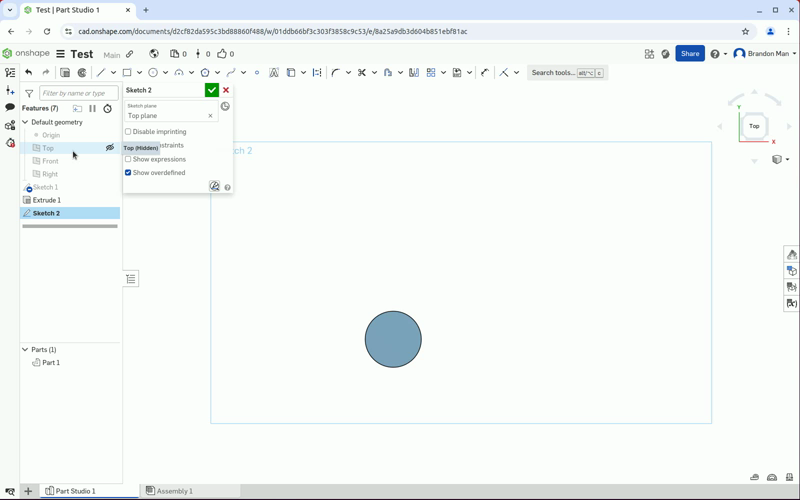
mouse_move(73, 352)
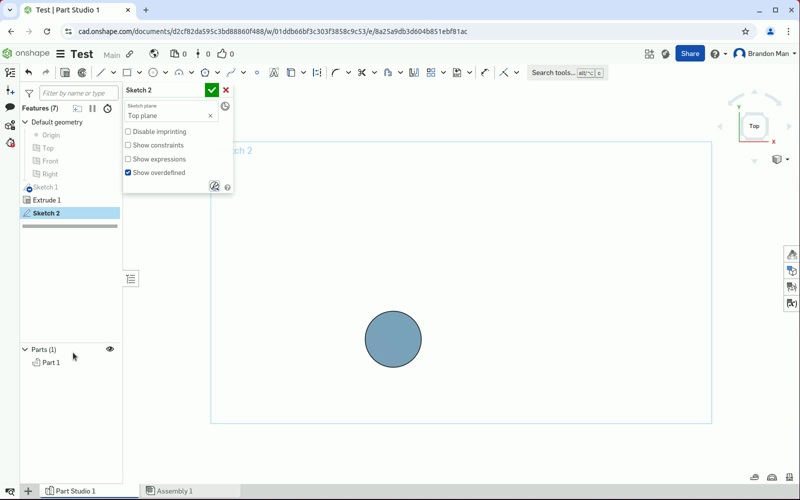
key(y)
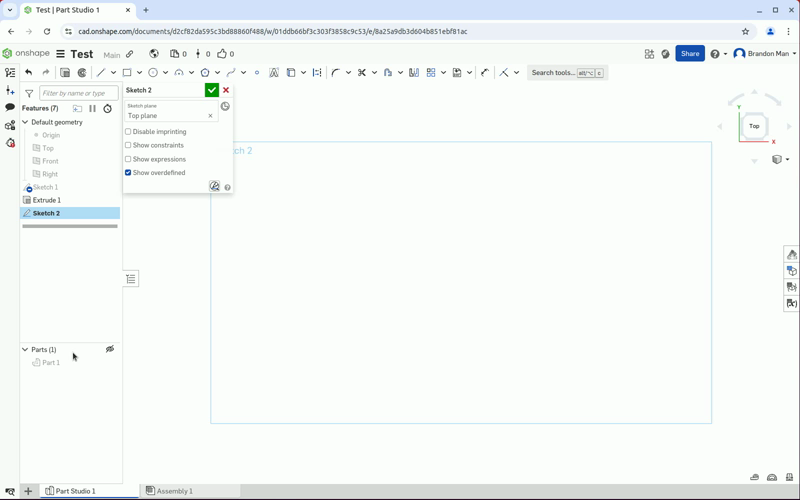
key(l)
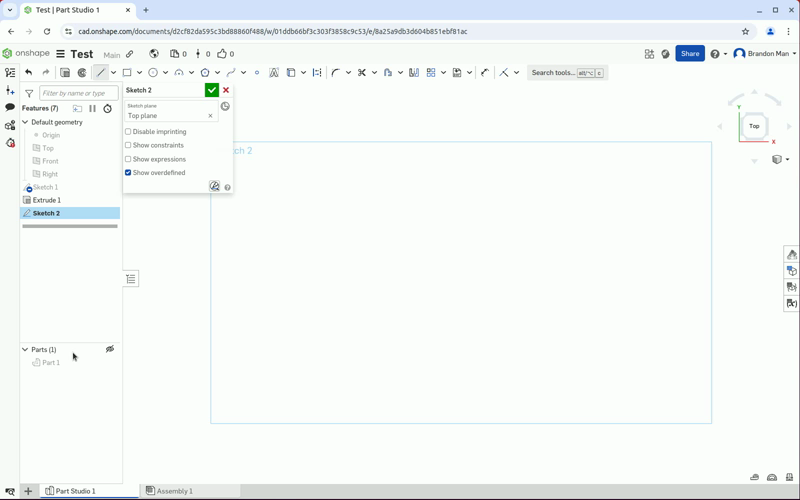
key_down(shift)
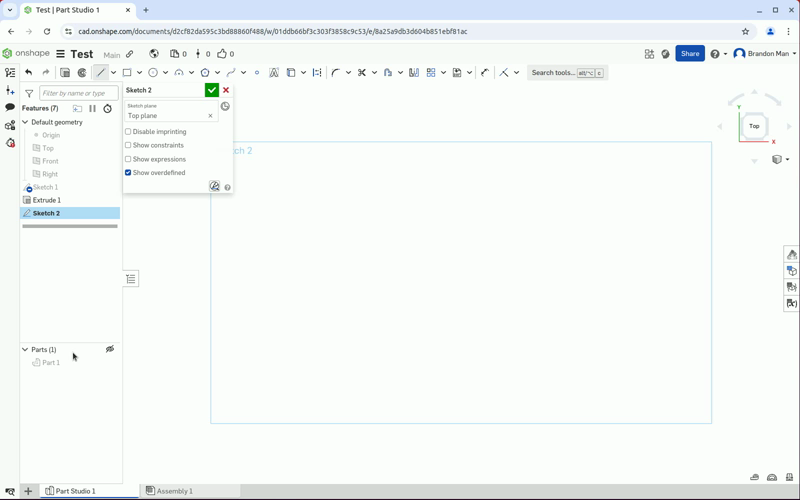
mouse_move(348, 395)
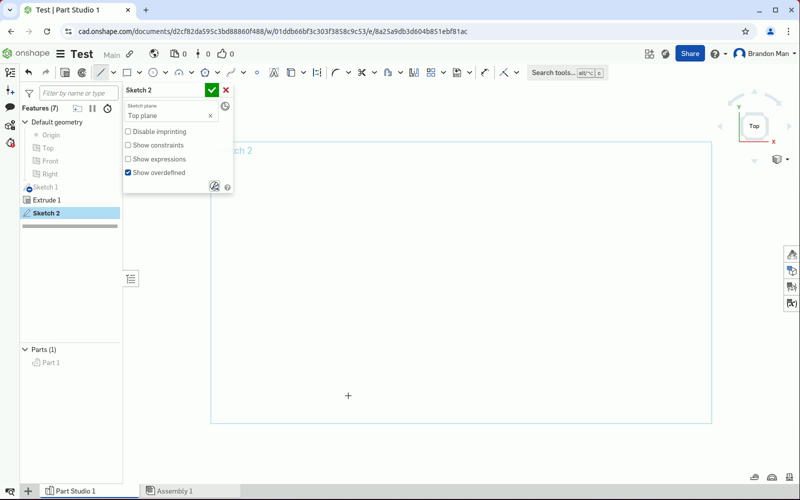
click(348, 395)
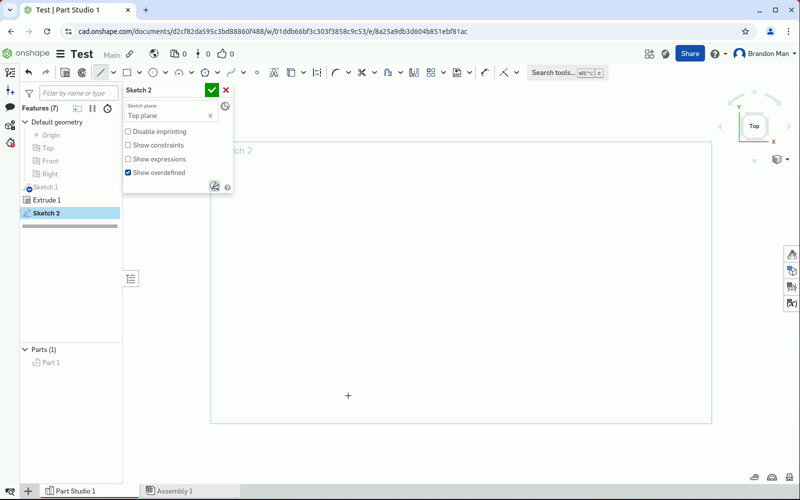
key_up(shift)
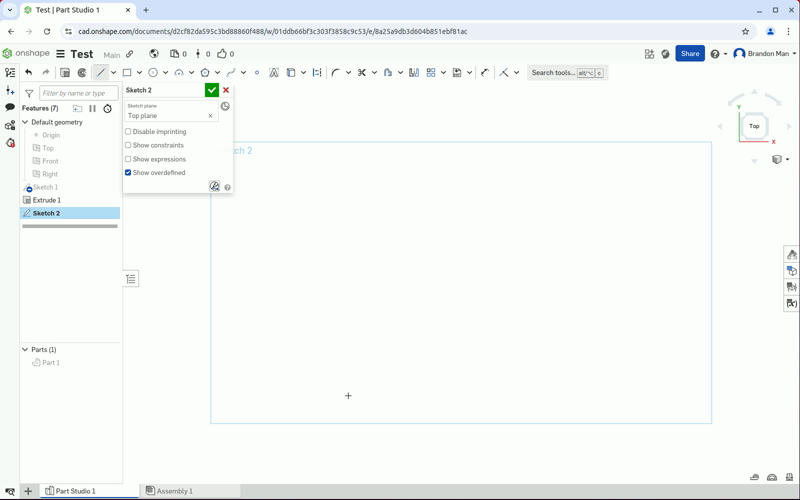
key_down(shift)
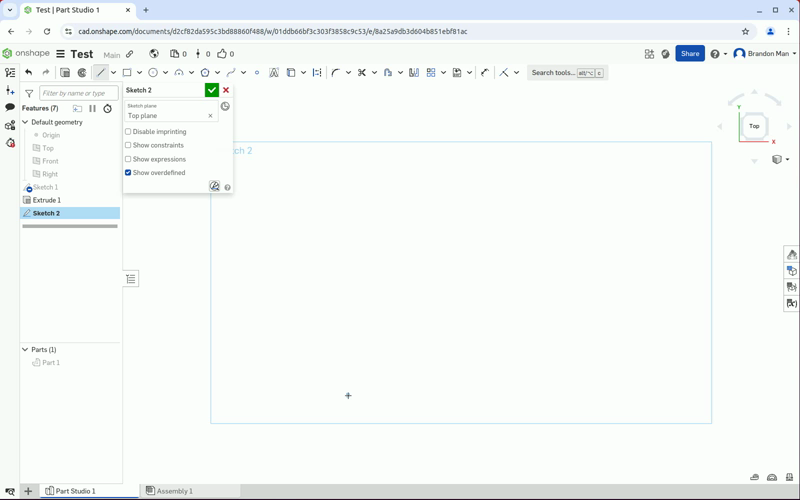
mouse_move(572, 395)
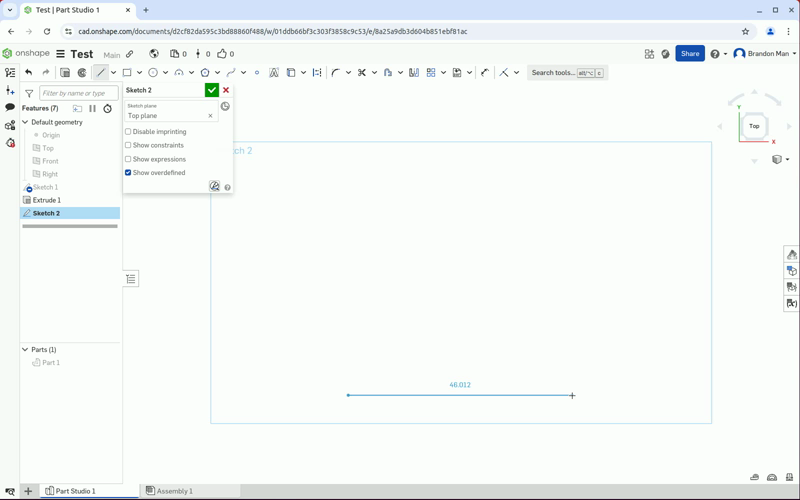
click(572, 395)
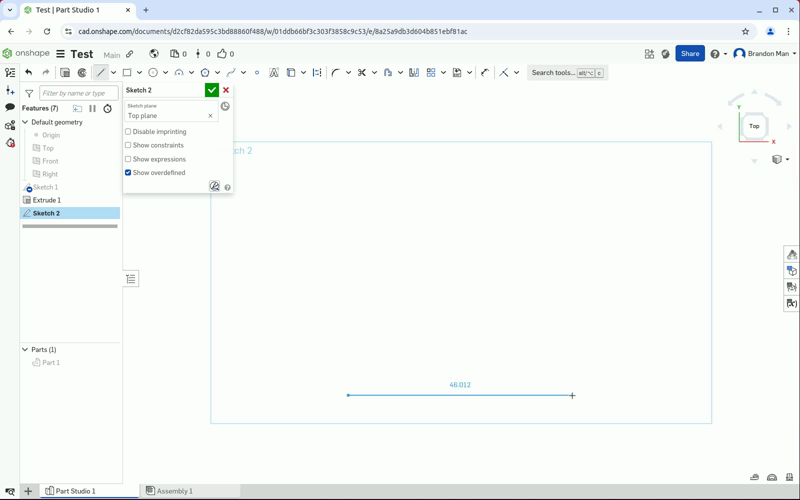
key_up(shift)
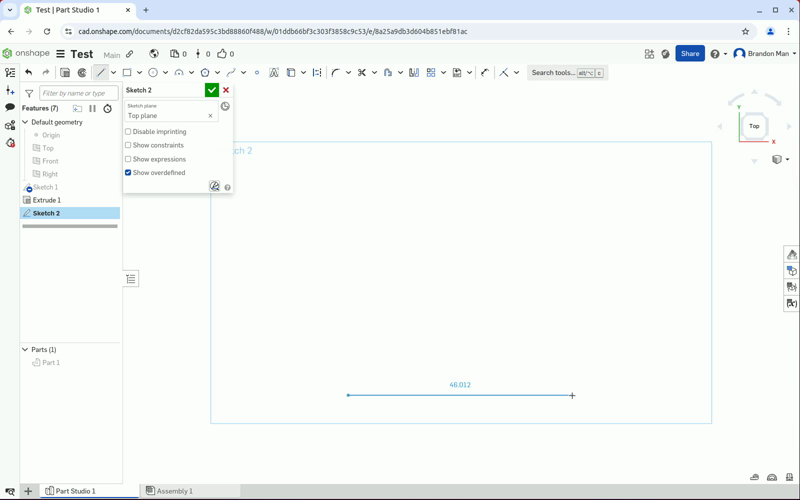
key_down(shift)
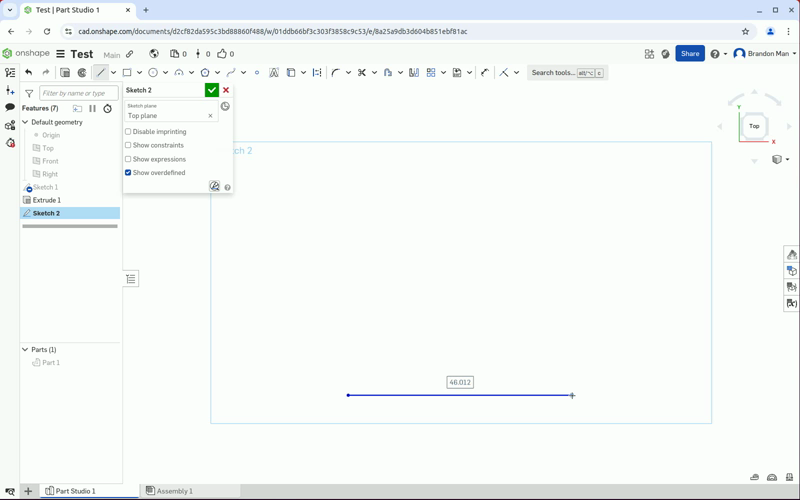
mouse_move(572, 171)
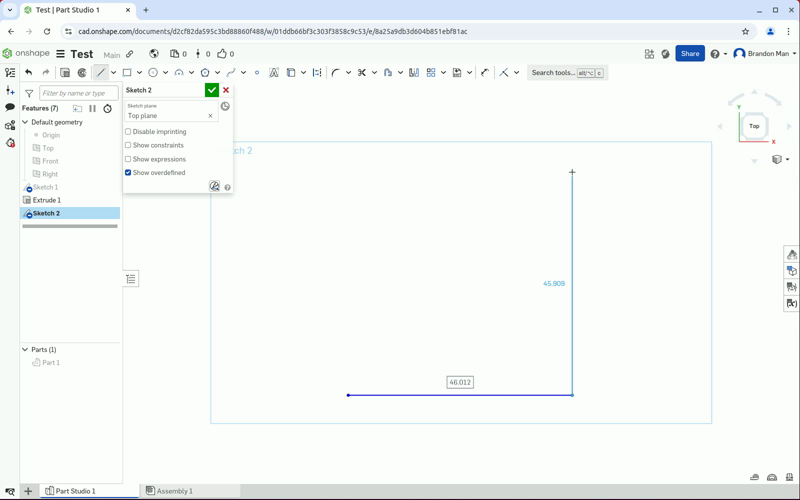
click(572, 171)
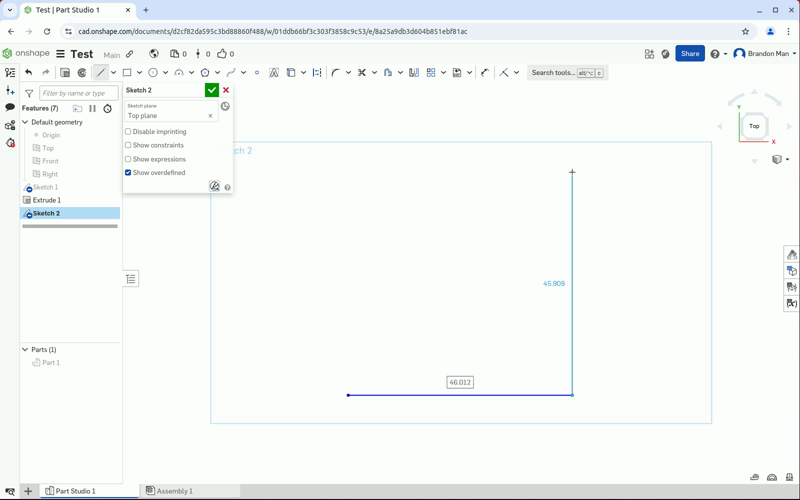
key_up(shift)
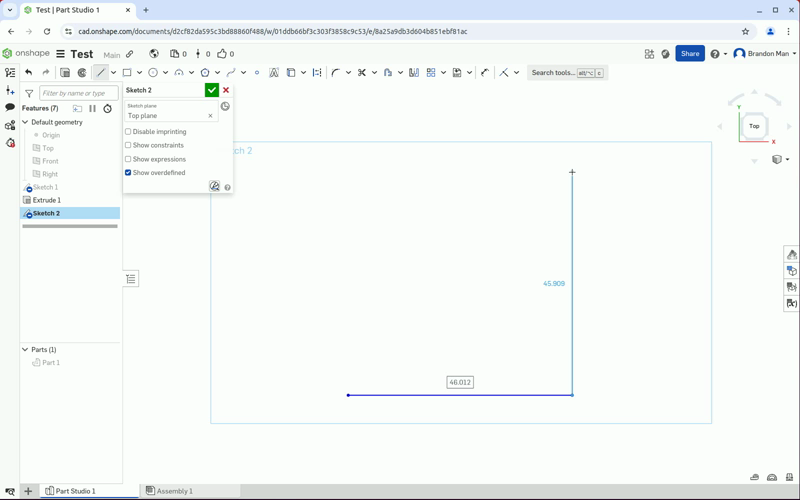
key_down(shift)
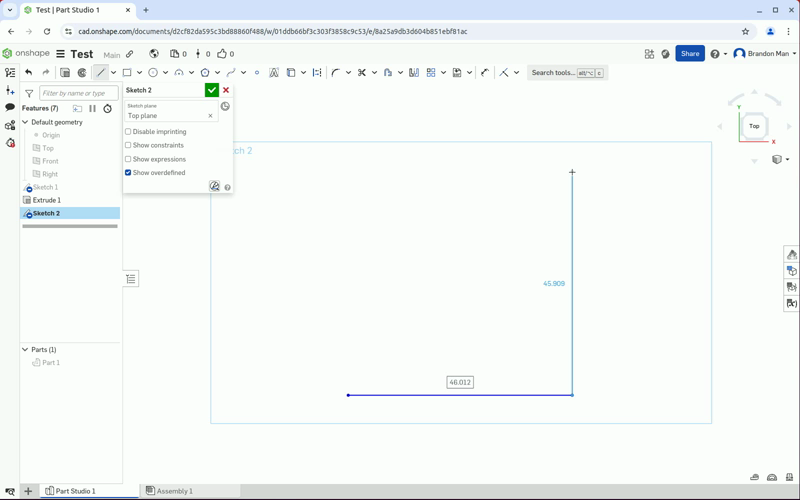
mouse_move(348, 171)
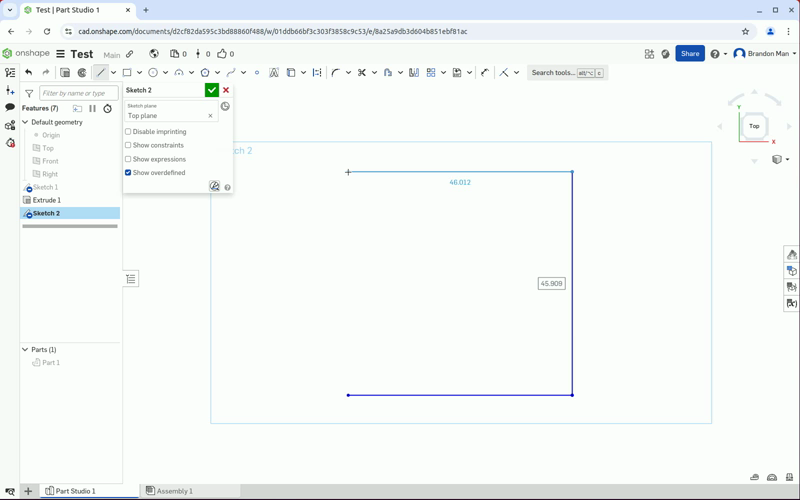
click(348, 171)
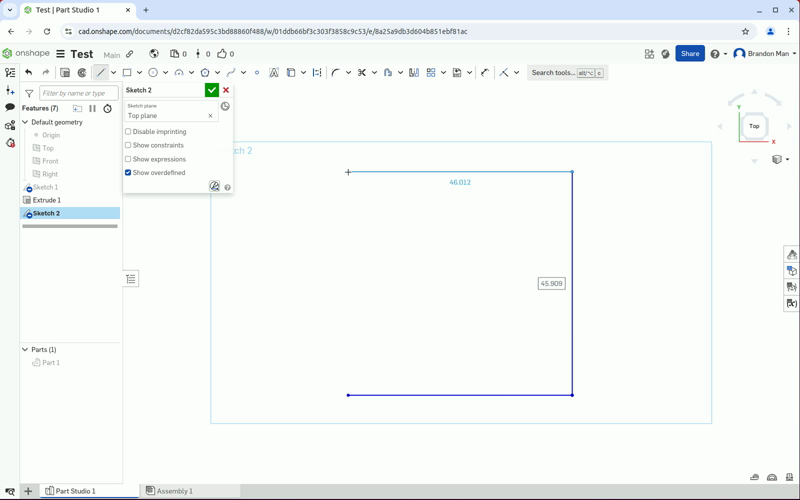
key_up(shift)
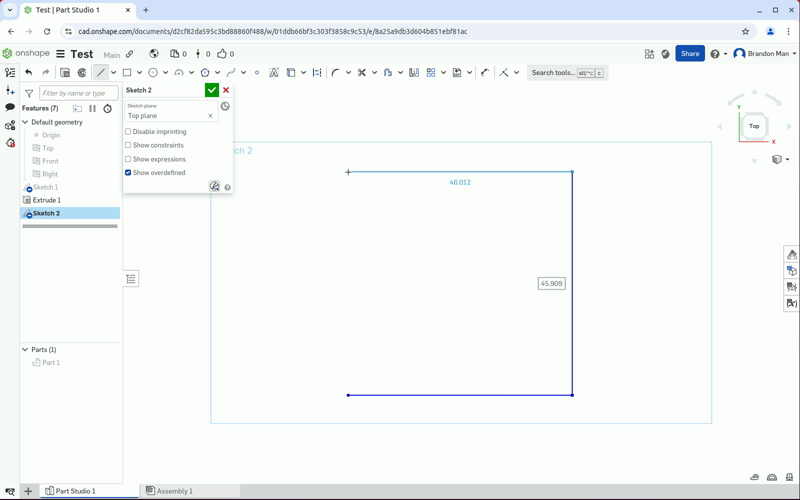
key_down(shift)
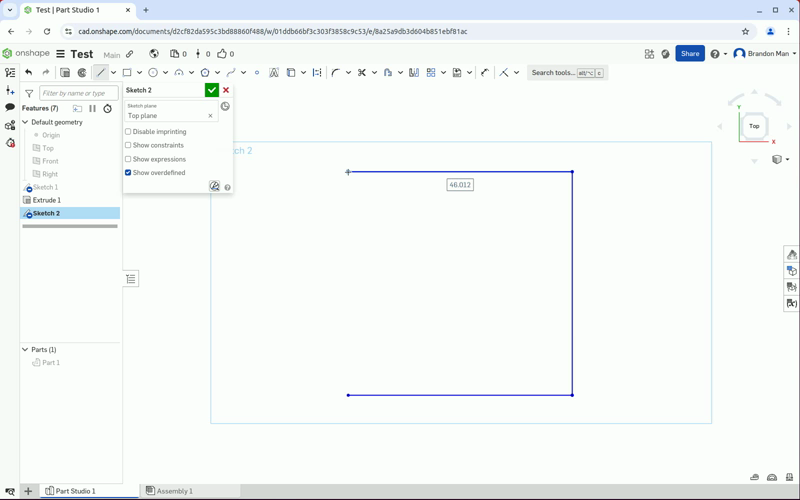
mouse_move(348, 395)
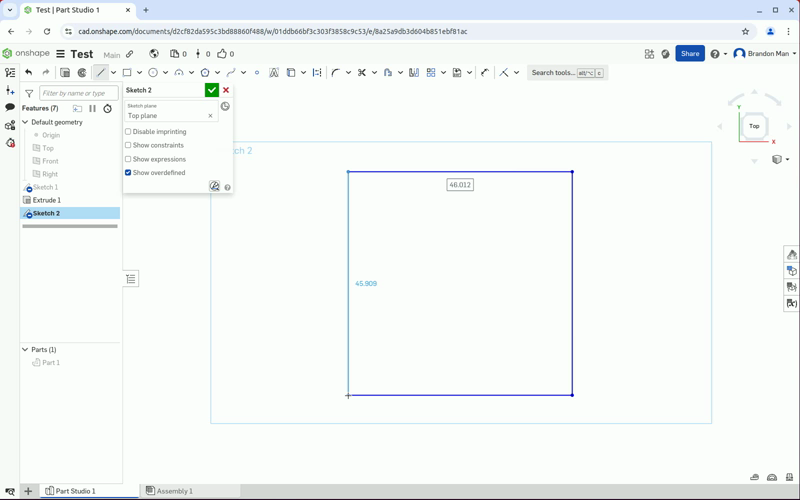
key_up(shift)
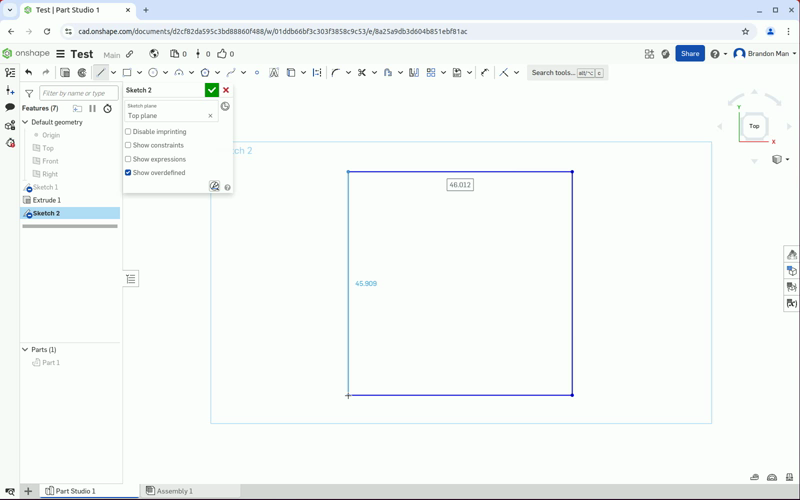
click(348, 395)
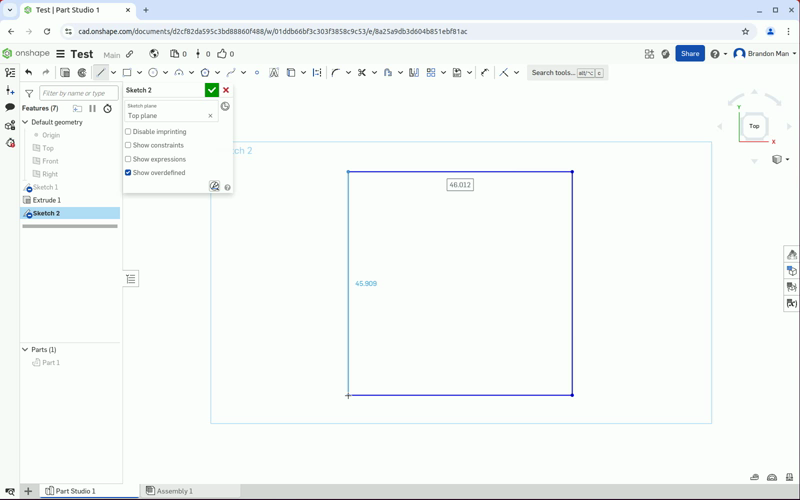
key(esc)
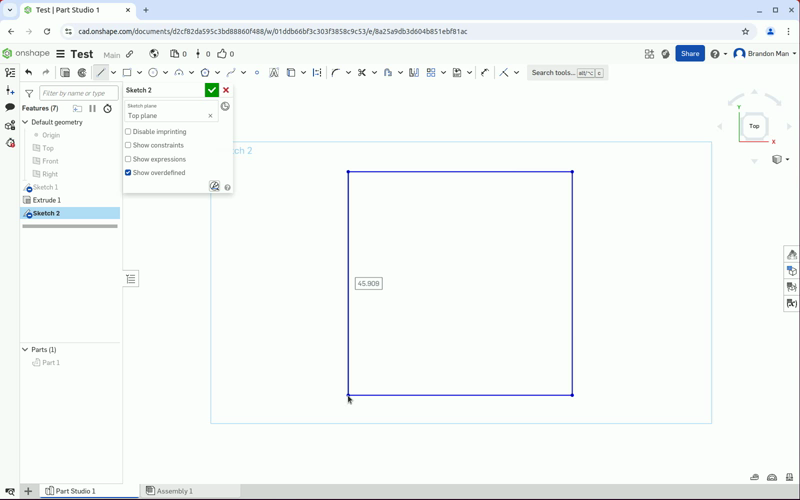
mouse_move(384, 264)
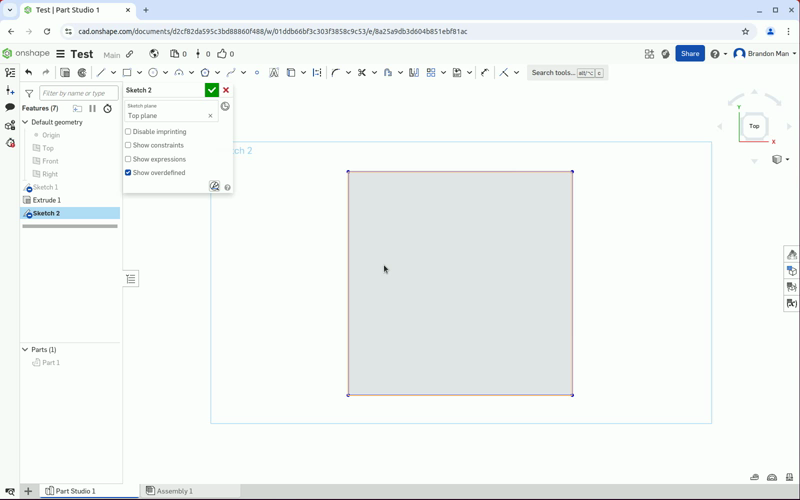
click(384, 264)
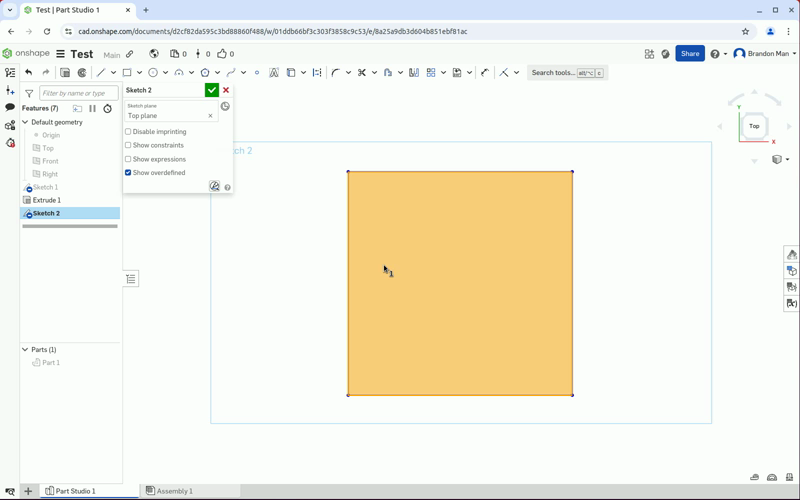
mouse_move(73, 352)
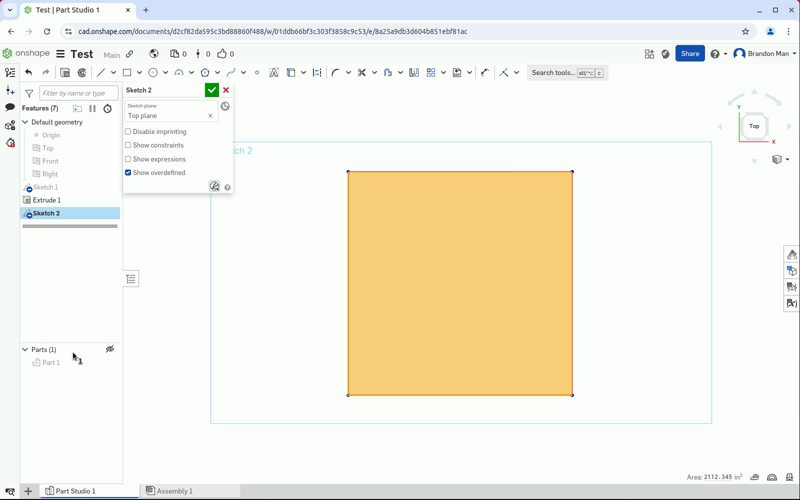
key(shift+y)
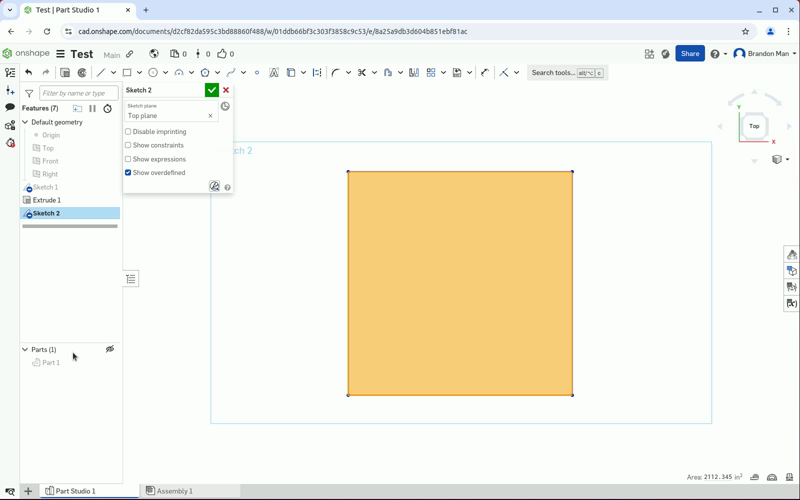
key(shift+e)
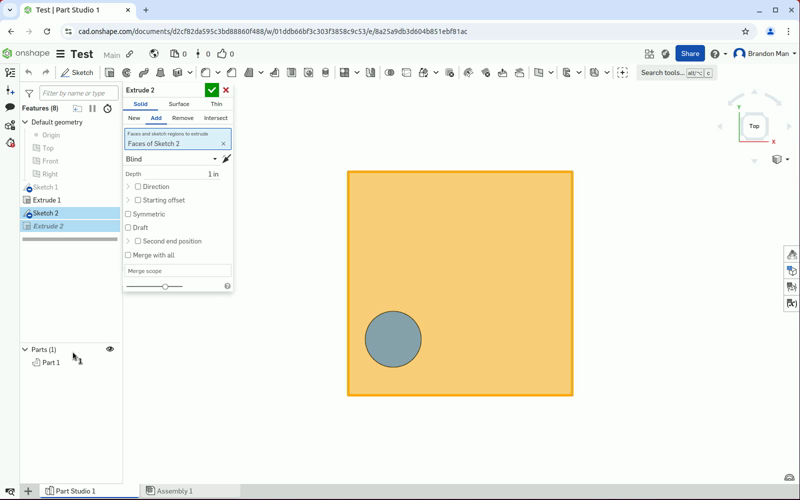
mouse_move(143, 106)
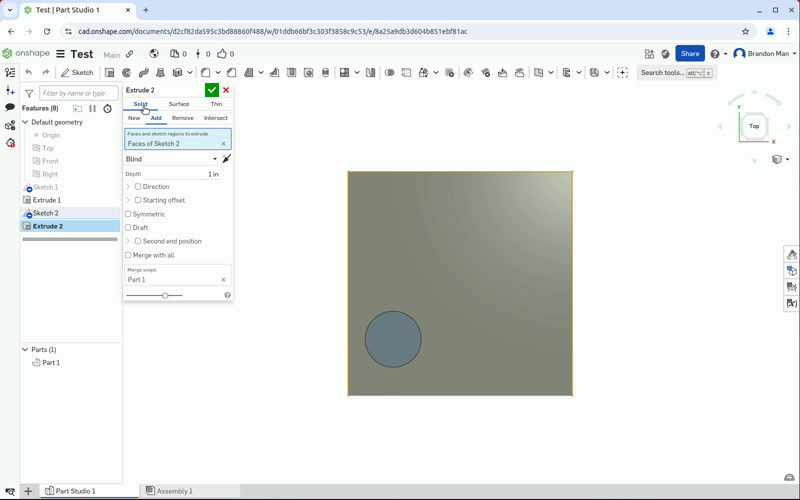
click(143, 106)
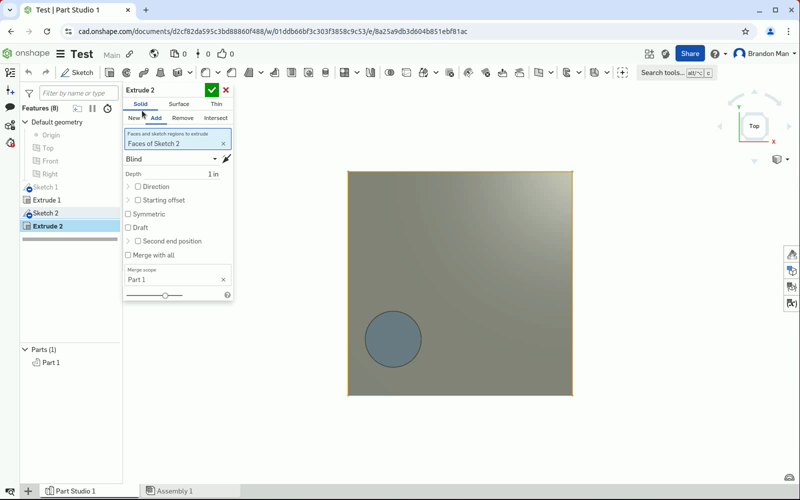
mouse_move(137, 120)
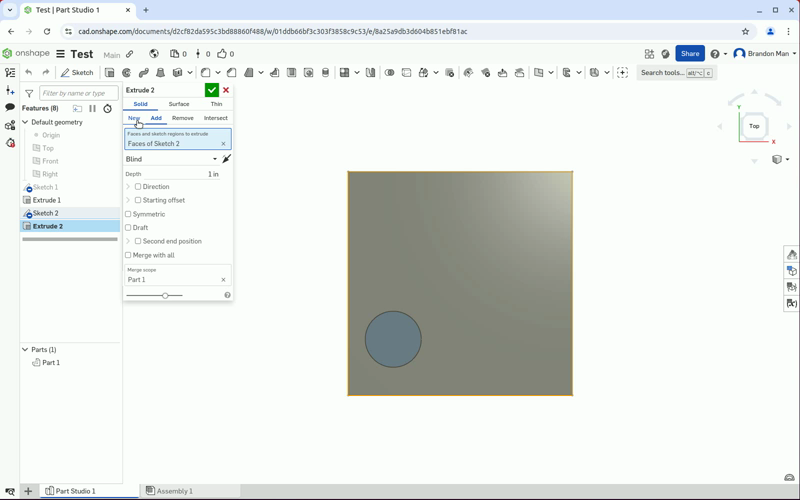
click(137, 120)
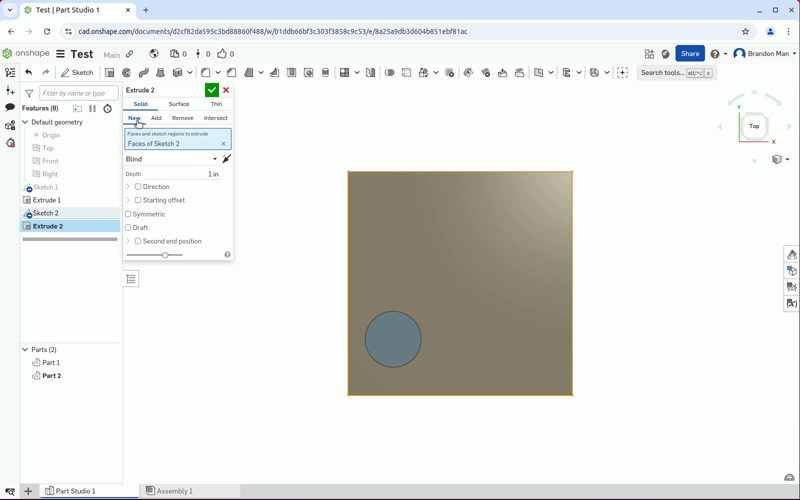
key(tab, 4)
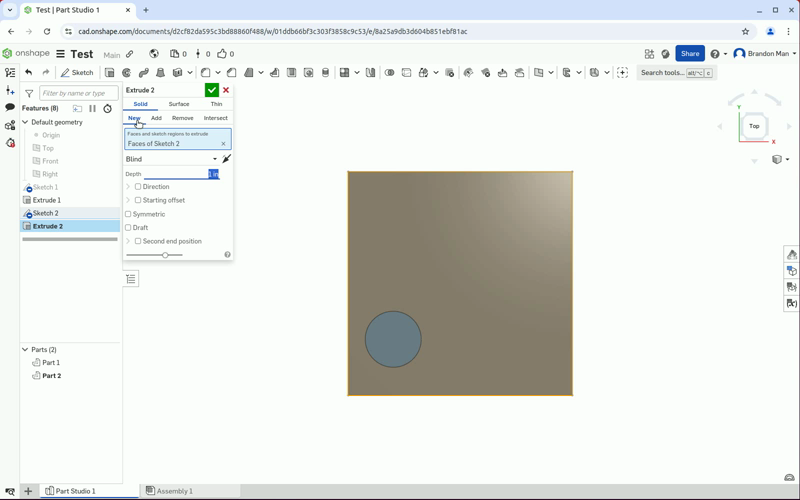
text(-18.535)
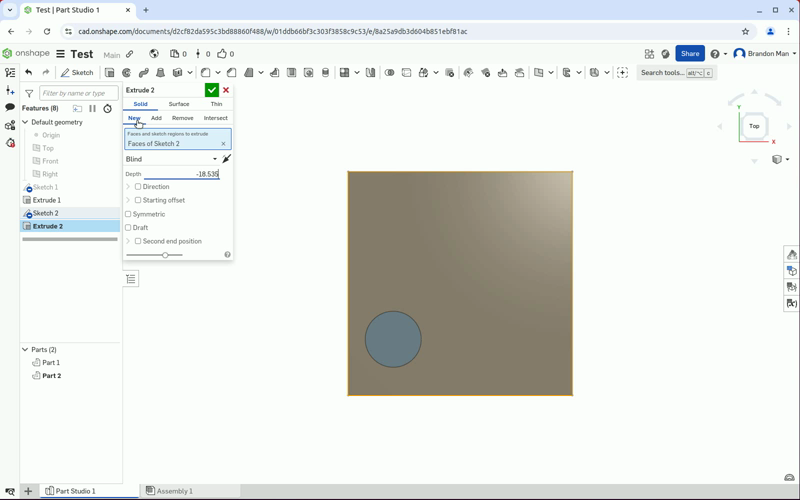
key(enter)
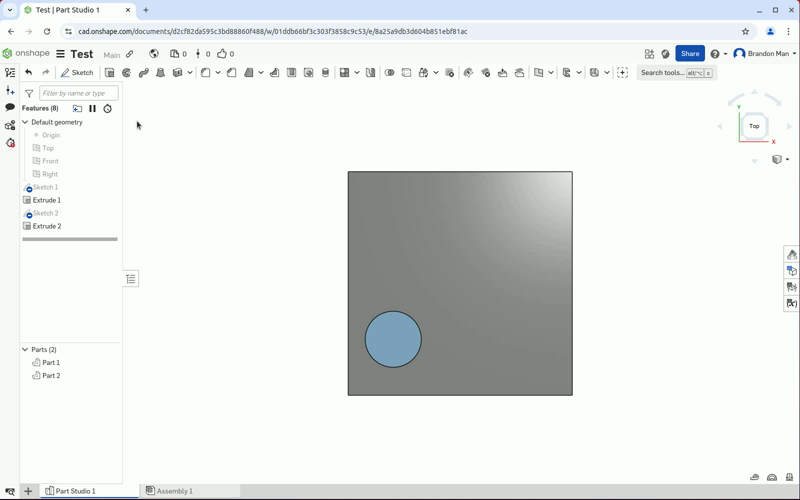
key(shift+h)
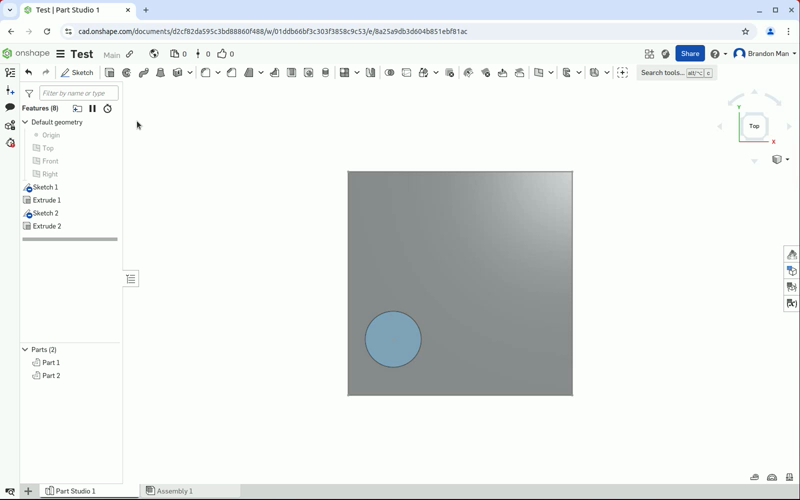
key(shift+h)
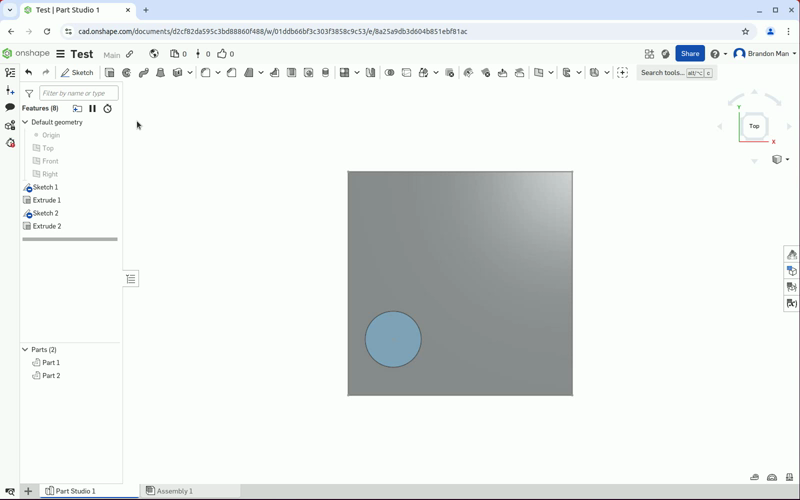
key(shift+7)
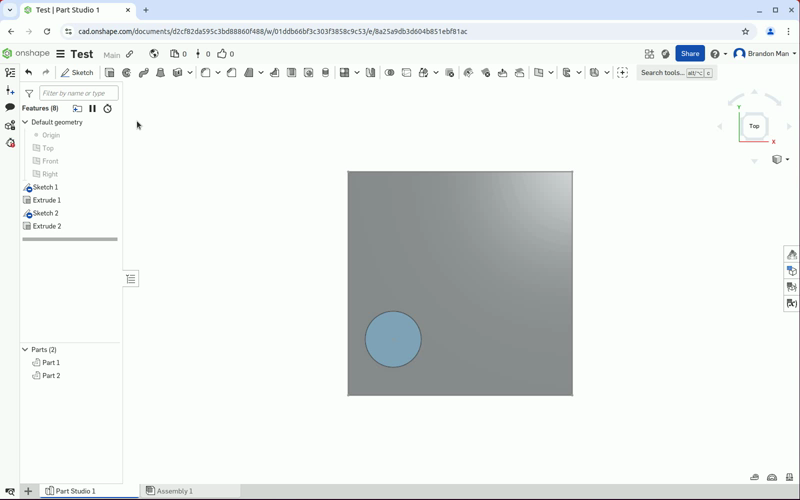
key(up, 3)
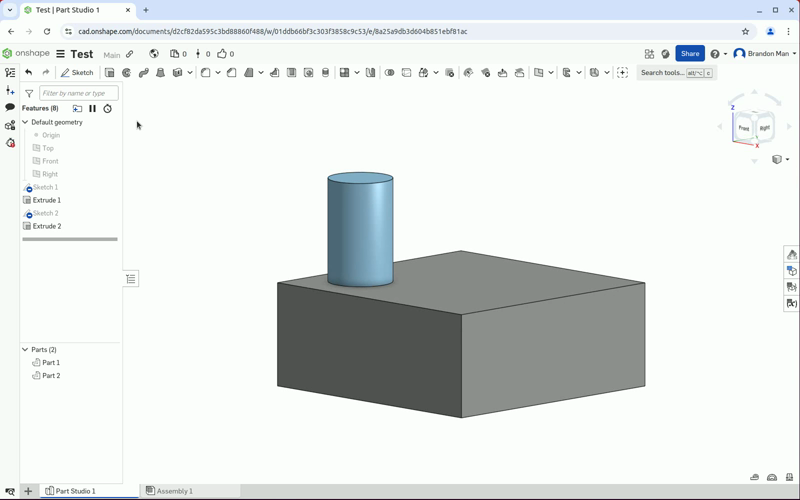
key(left, 3)
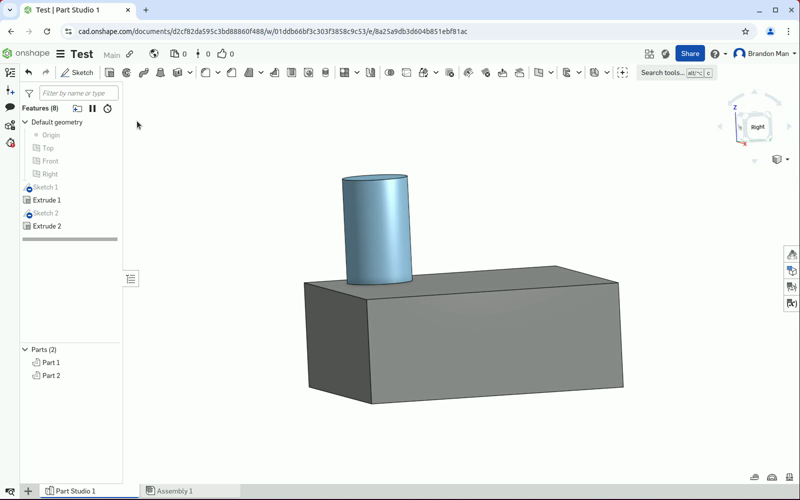
key(right, 3)
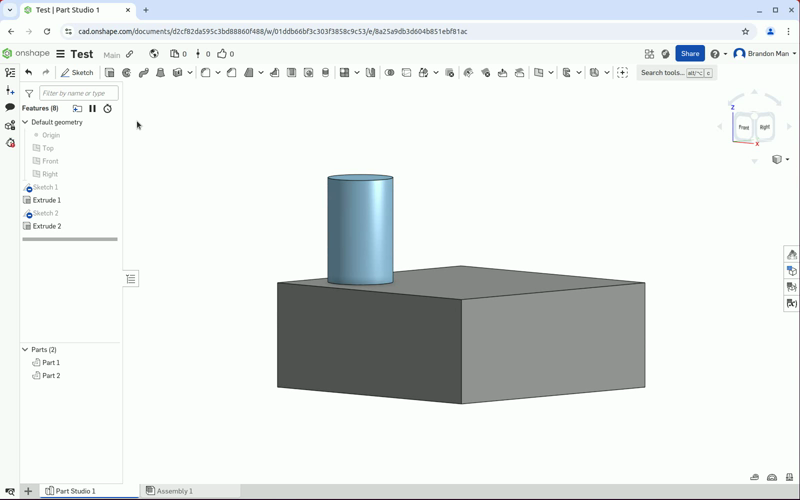
key(down, 3)
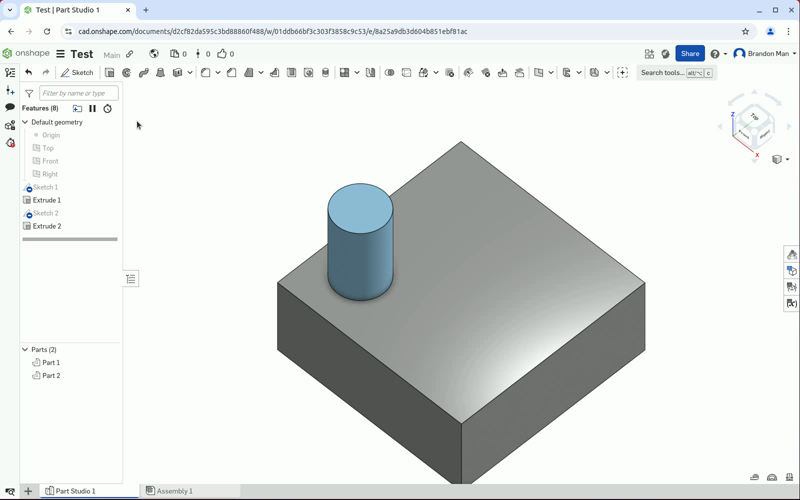
mouse_move(73, 189)
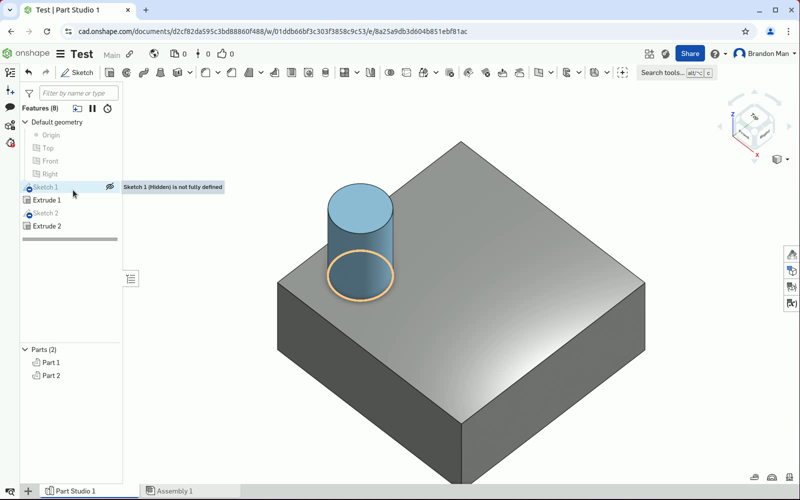
click(73, 189)